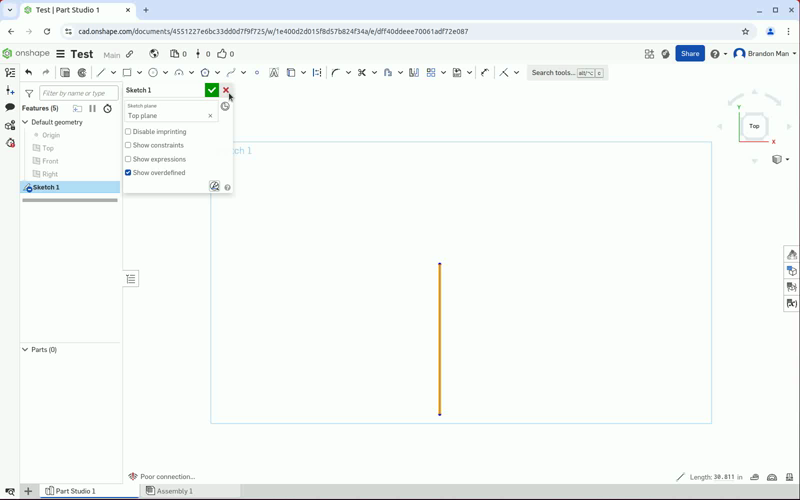
key(shift+h)
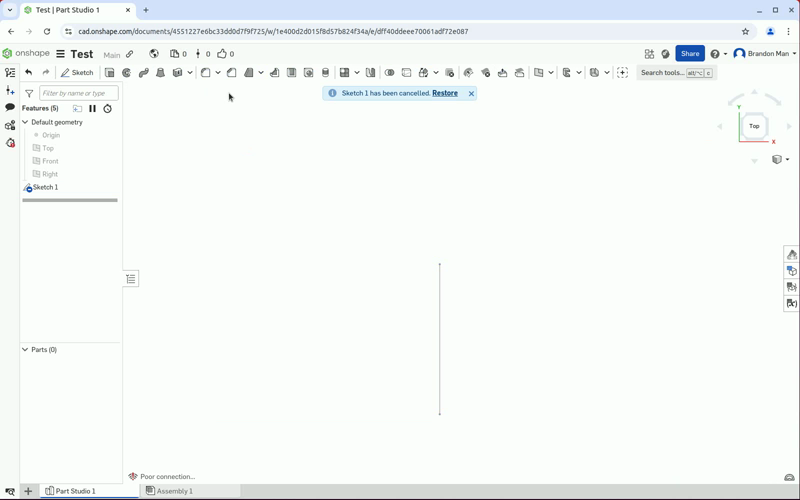
key(shift+s)
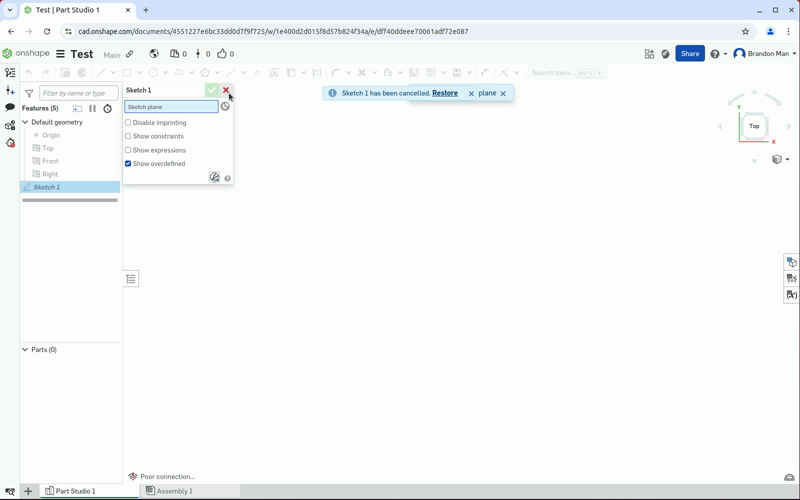
mouse_move(73, 150)
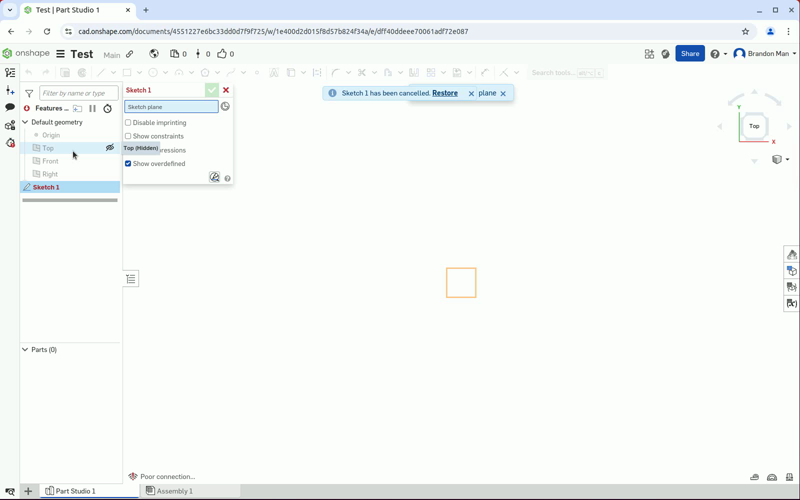
click(73, 150)
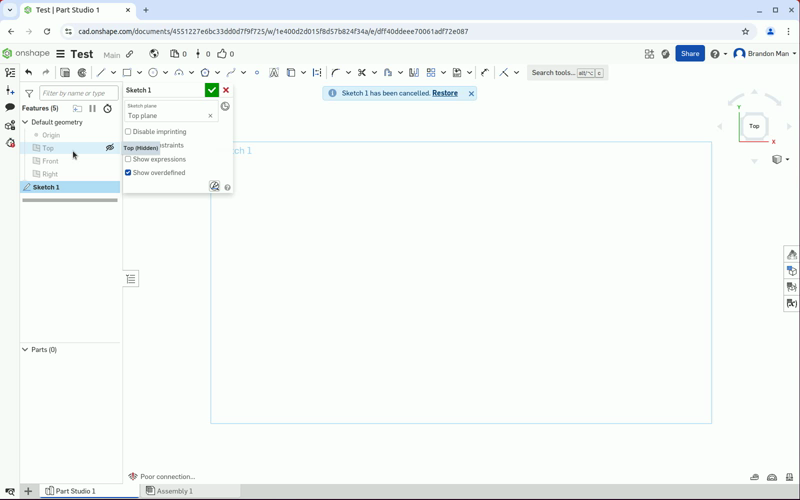
mouse_move(73, 352)
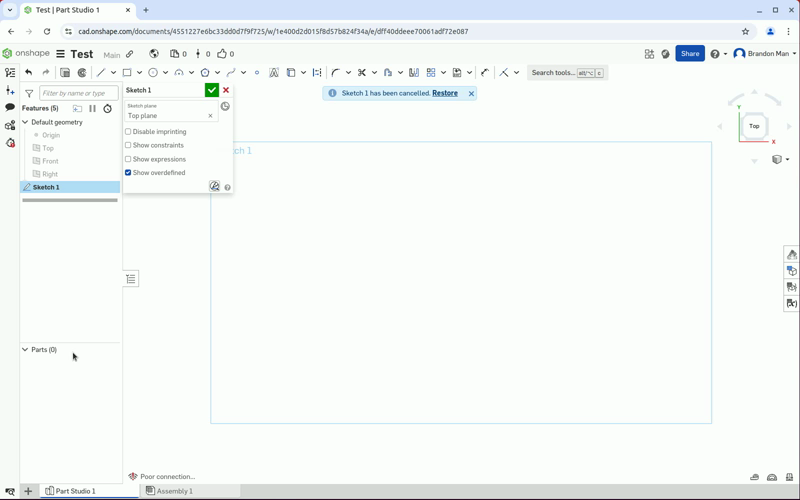
key(y)
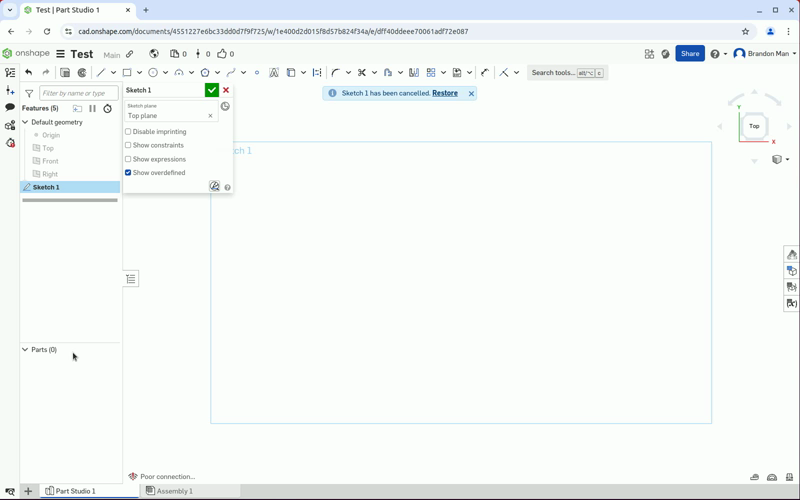
key(c)
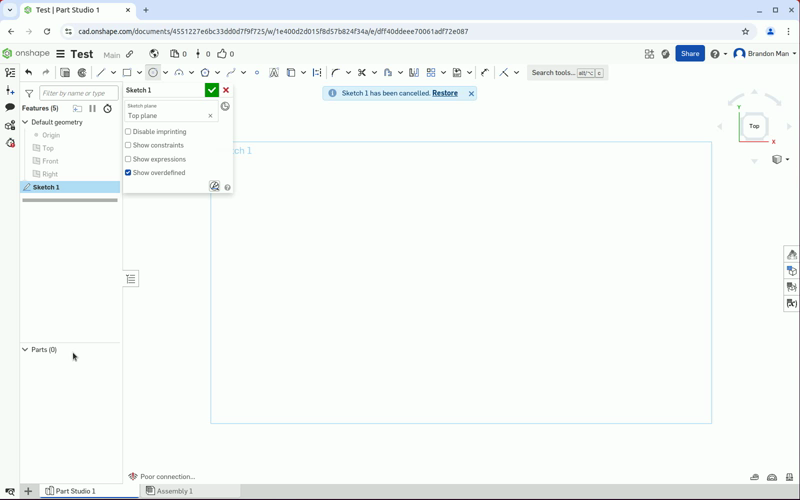
key_down(shift)
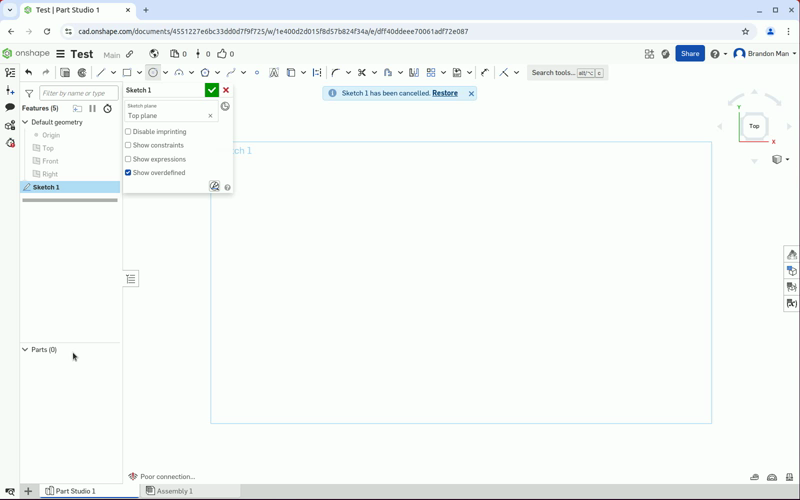
mouse_move(461, 282)
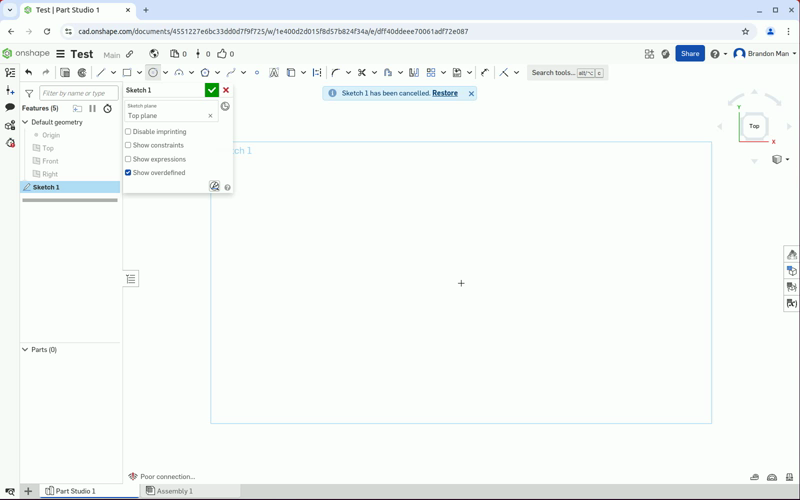
click(461, 282)
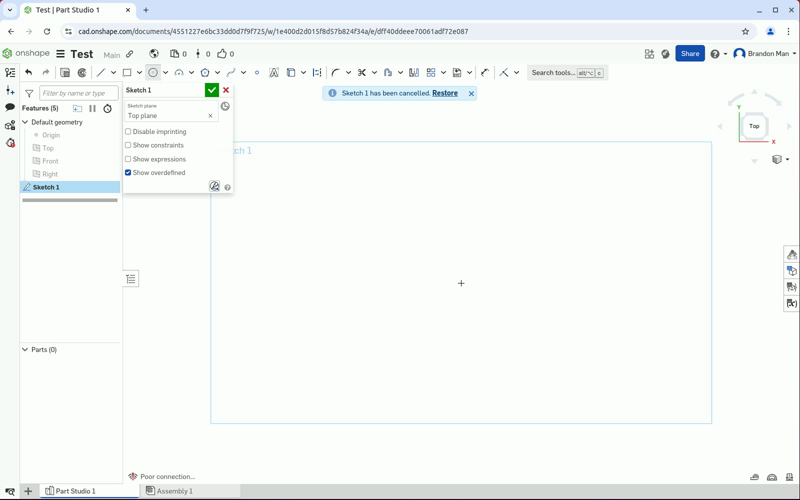
key_up(shift)
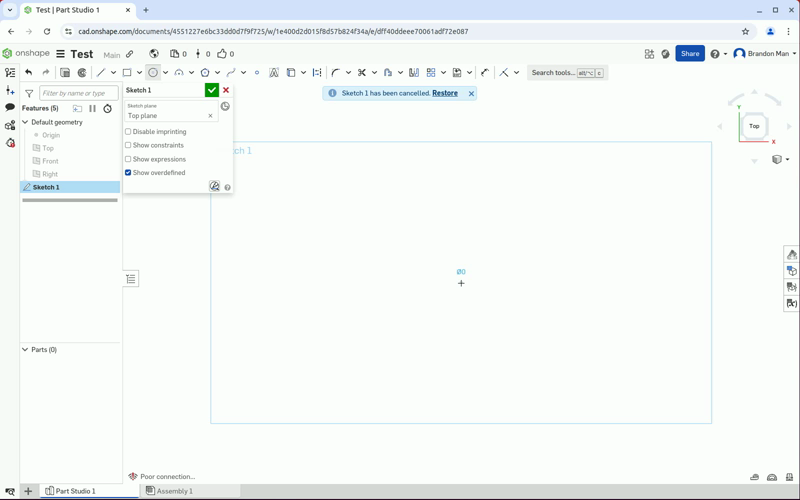
mouse_move(574, 282)
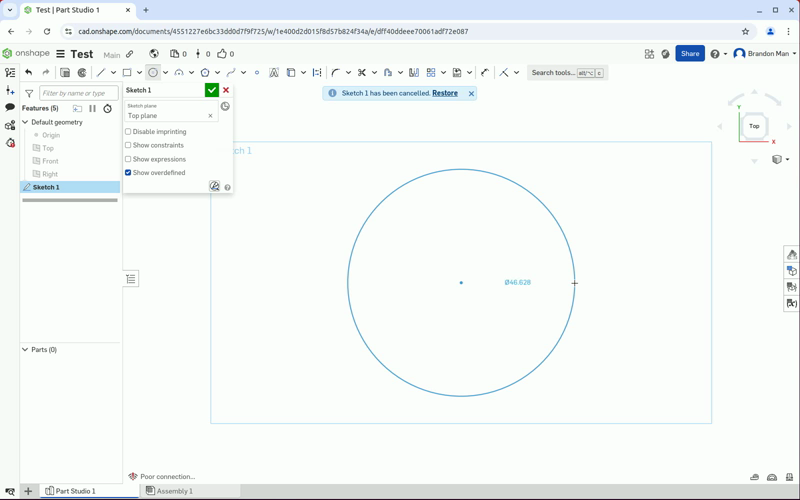
click(574, 282)
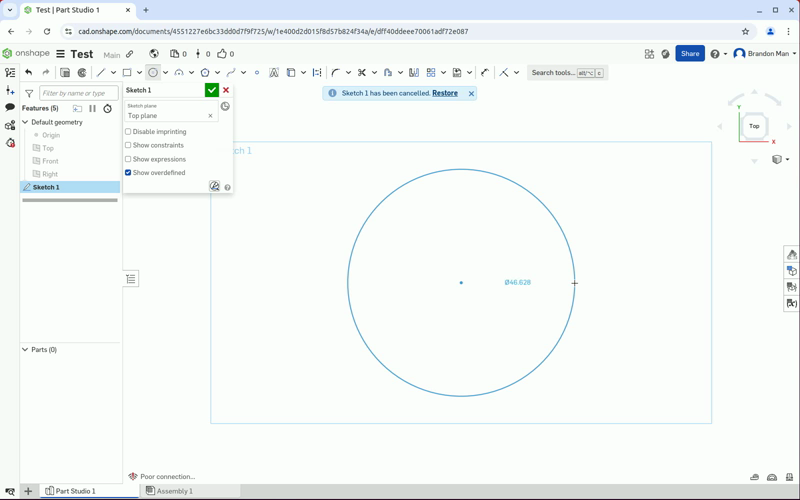
key(esc)
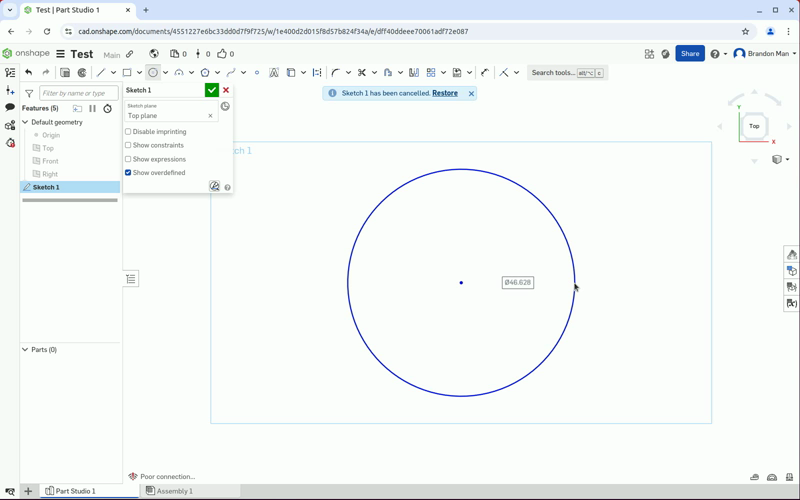
key(c)
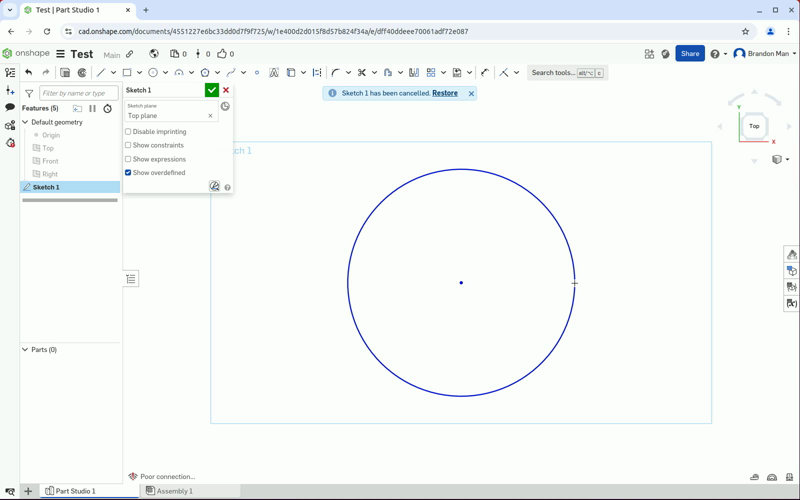
key_down(shift)
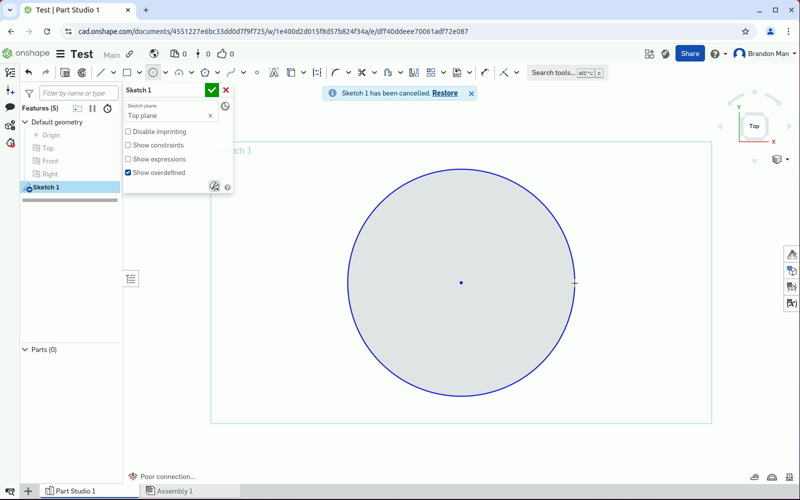
mouse_move(461, 282)
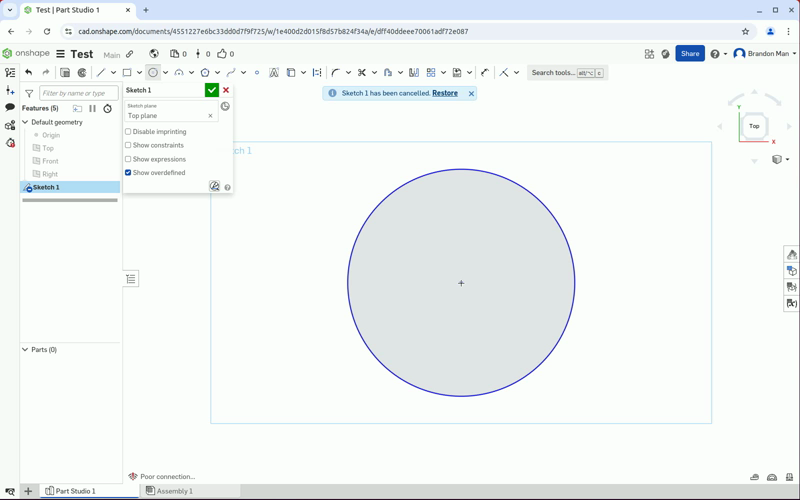
click(461, 282)
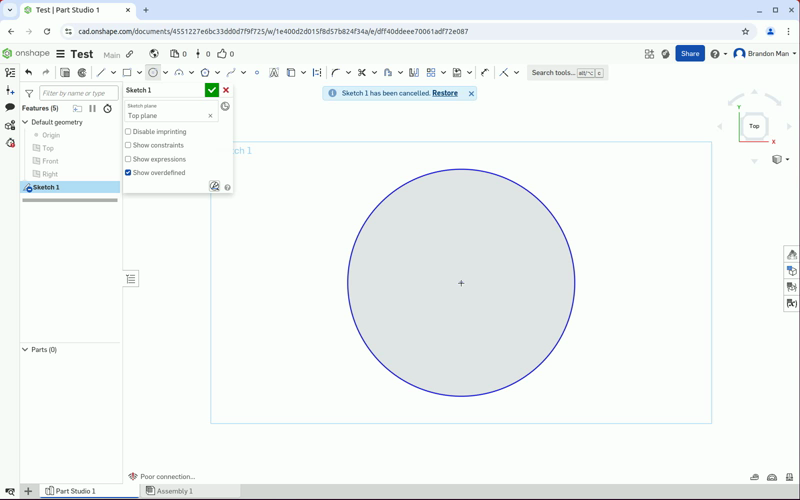
key_up(shift)
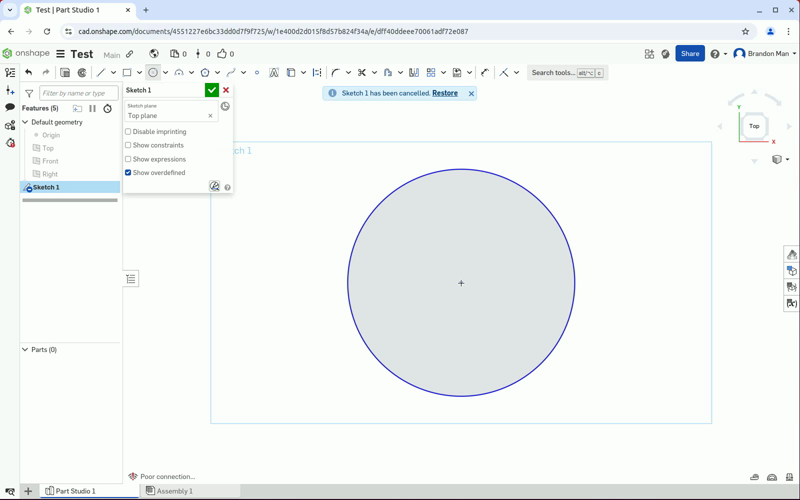
mouse_move(558, 282)
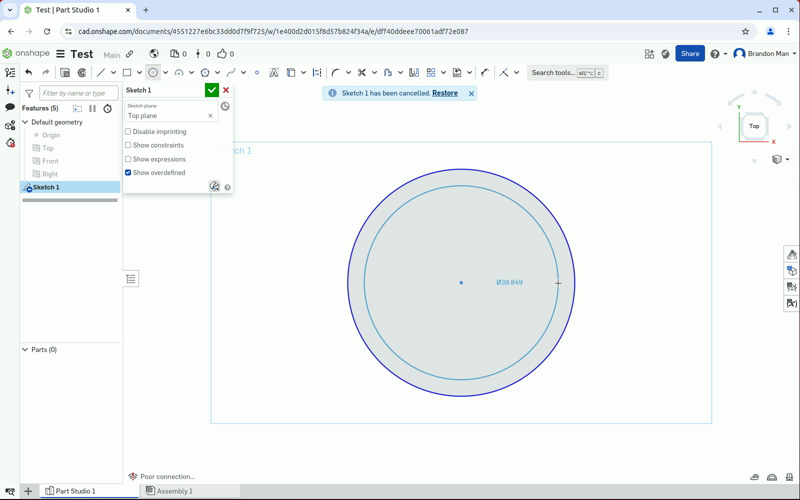
click(558, 282)
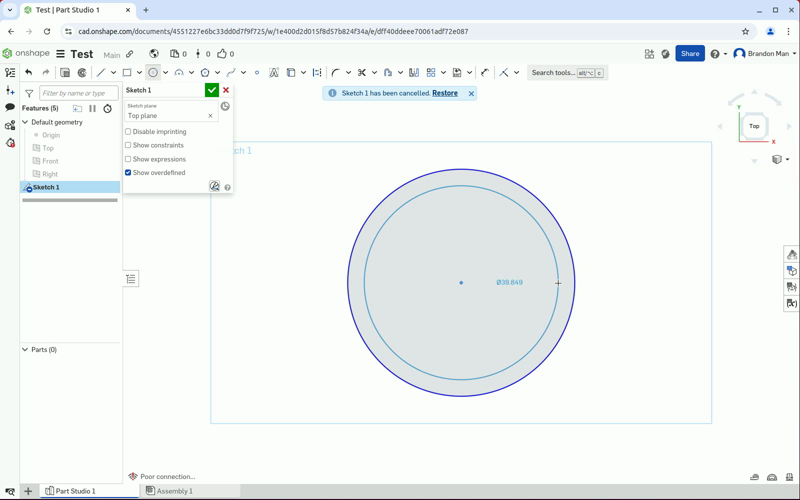
key(esc)
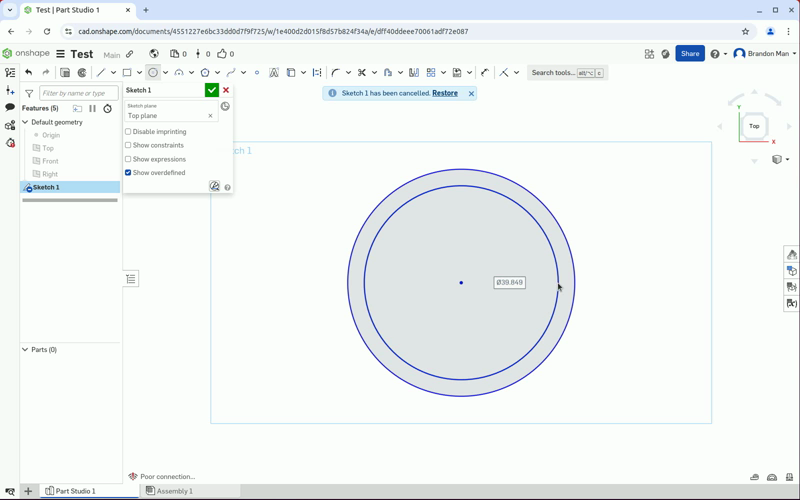
mouse_move(510, 375)
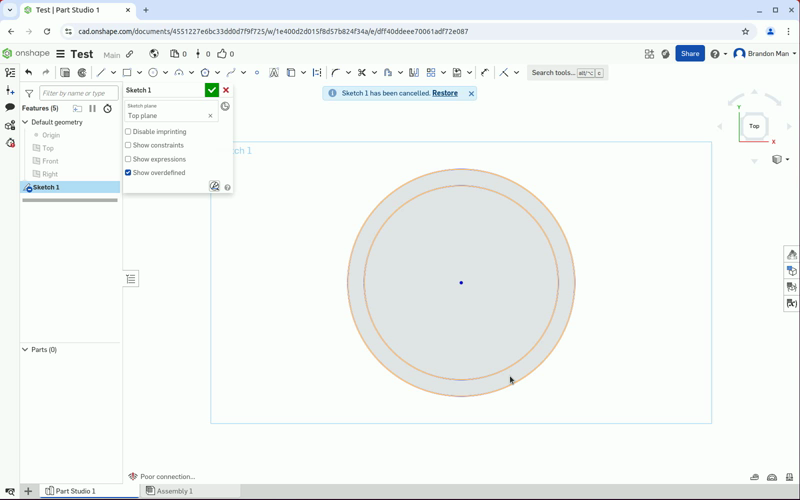
click(510, 375)
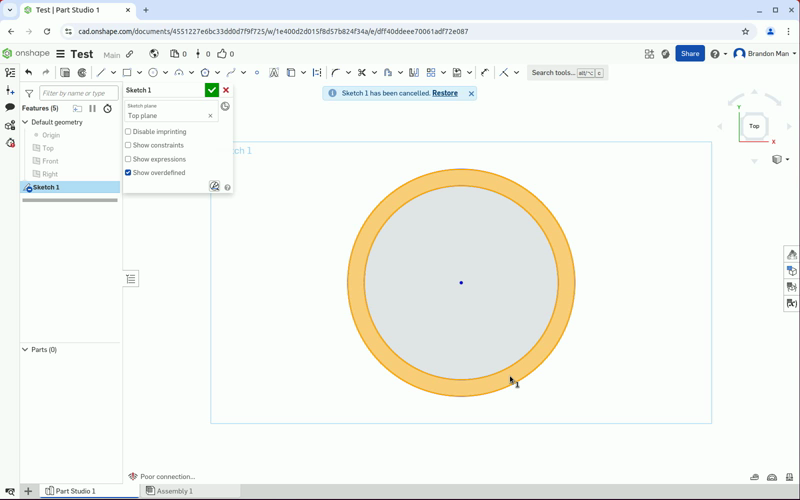
mouse_move(73, 352)
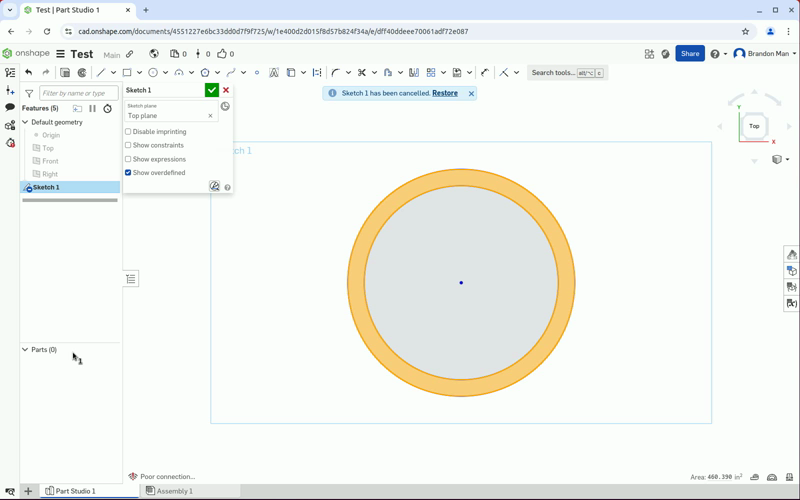
key(shift+y)
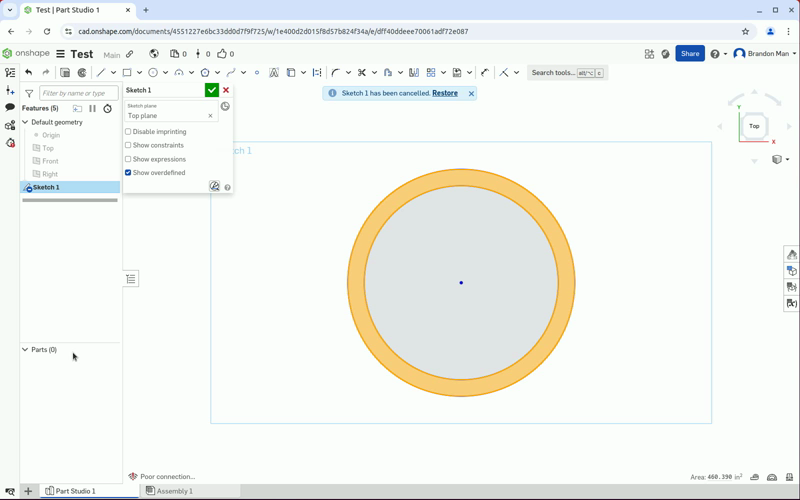
key(shift+e)
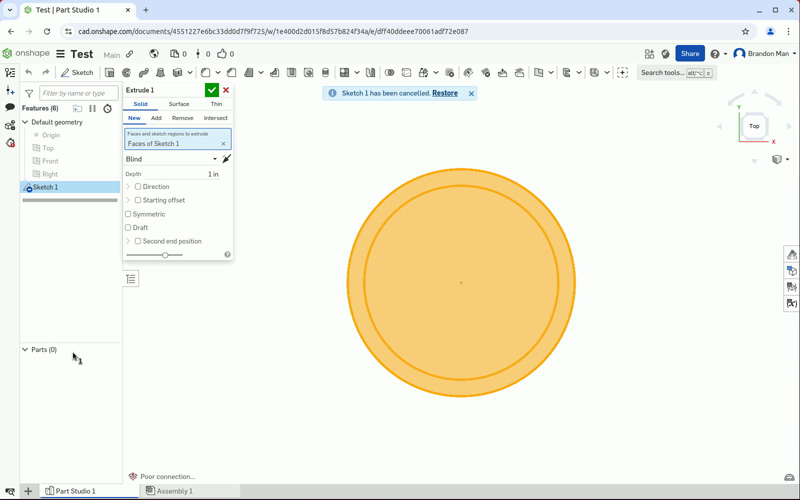
mouse_move(143, 106)
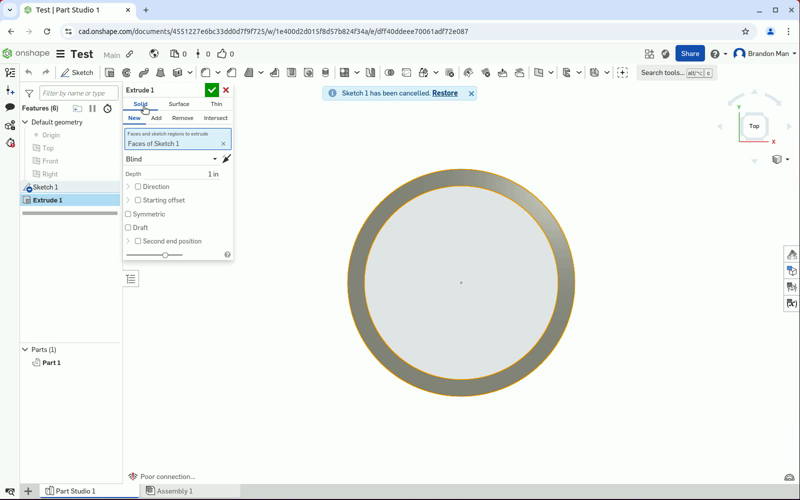
click(143, 106)
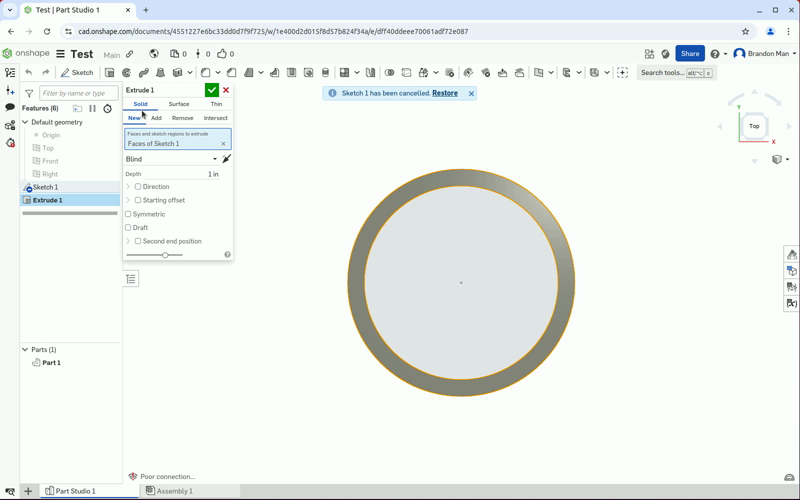
mouse_move(137, 120)
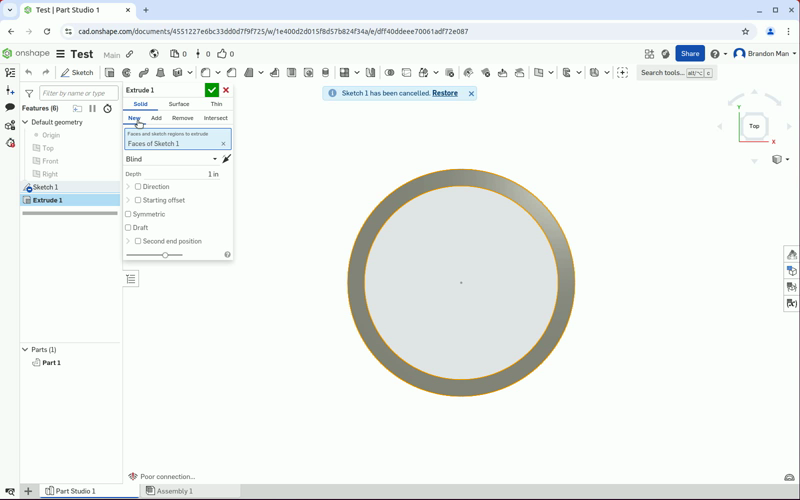
click(137, 120)
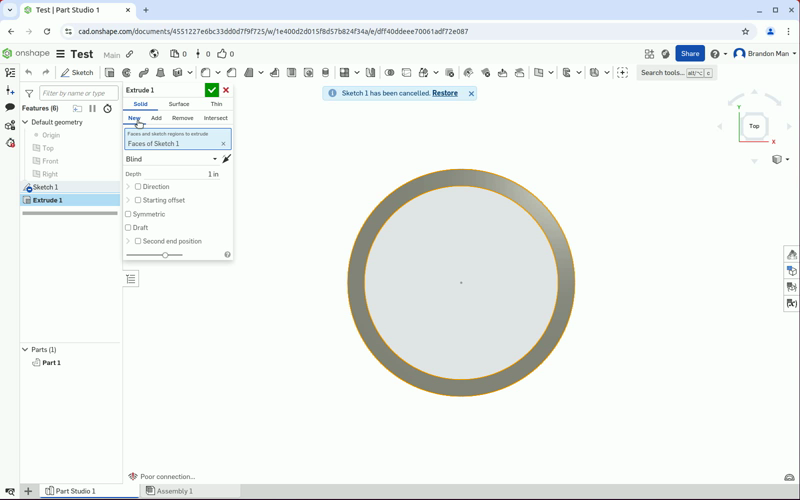
key(tab, 4)
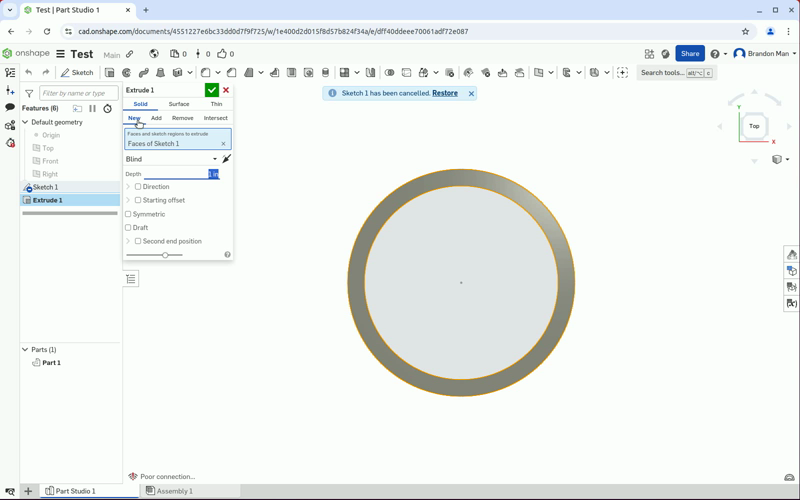
text(4.092)
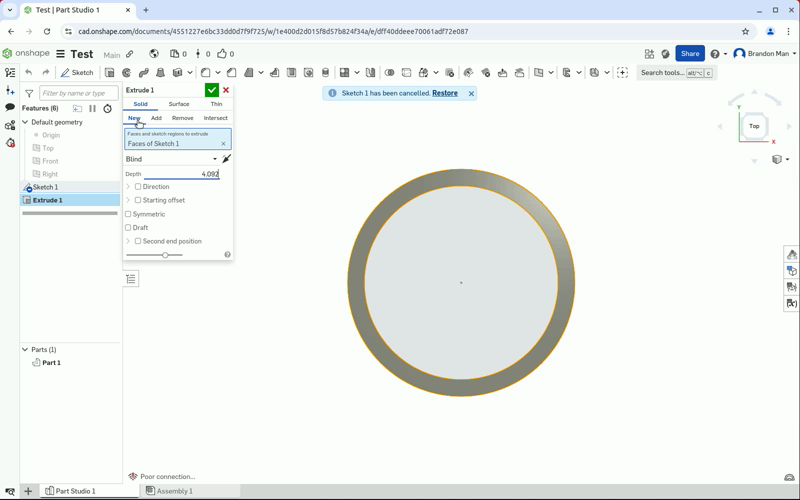
key(enter)
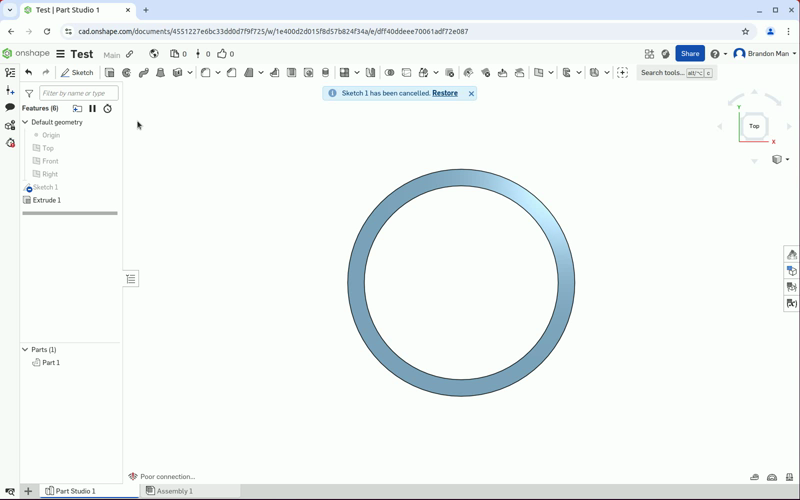
key(shift+h)
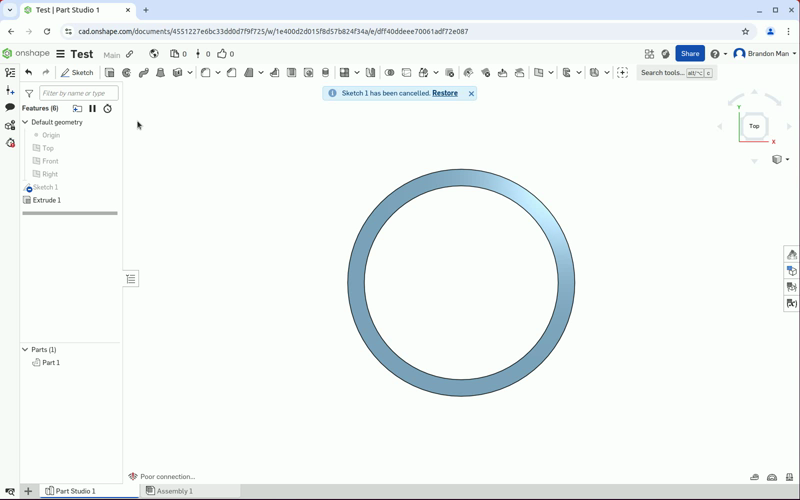
key(shift+h)
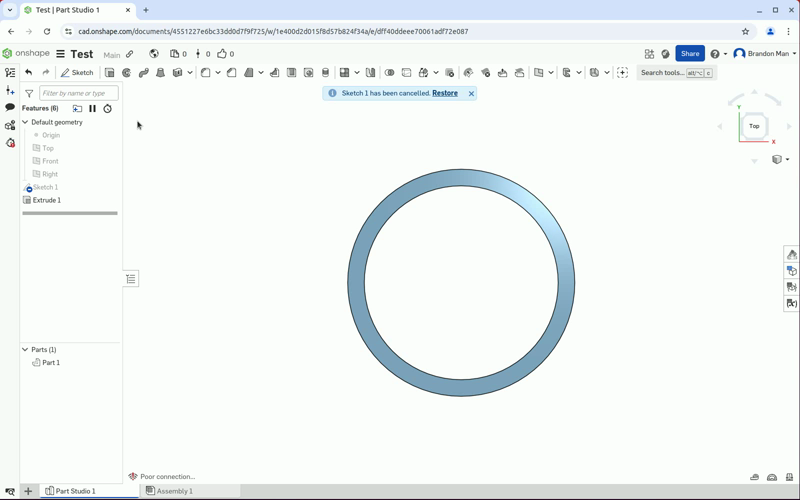
mouse_move(73, 189)
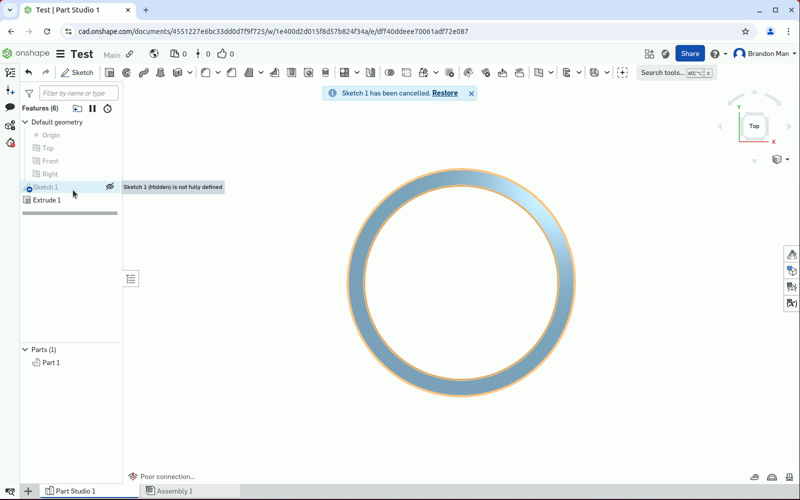
click(73, 189)
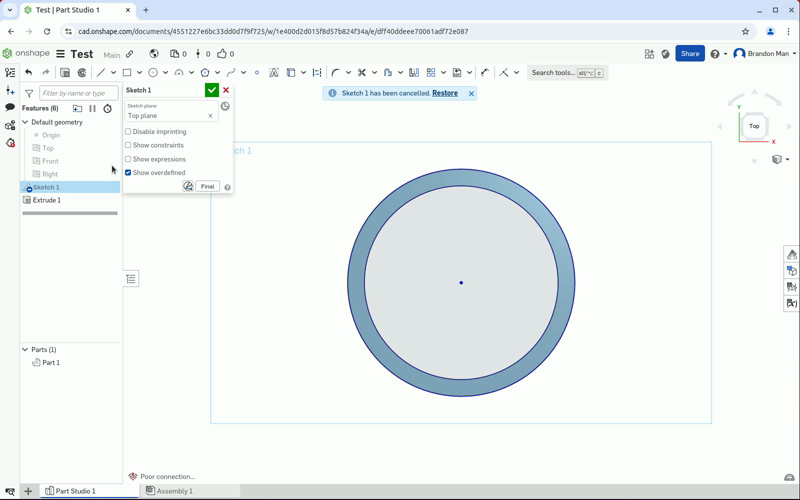
mouse_move(229, 92)
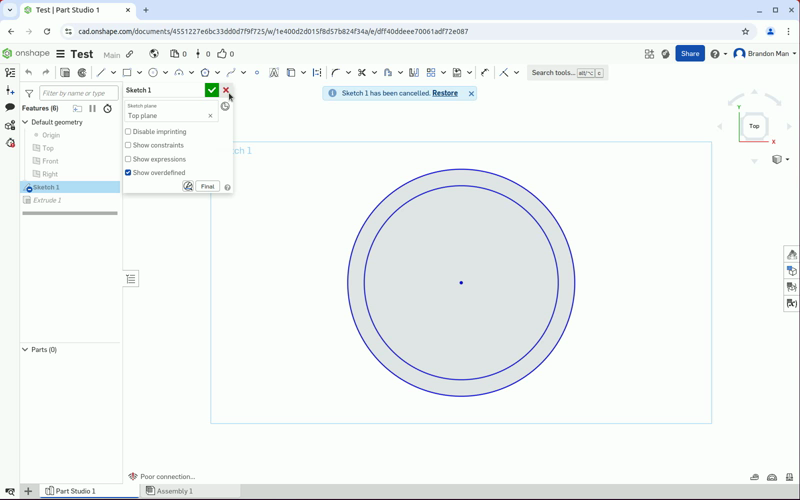
click(229, 92)
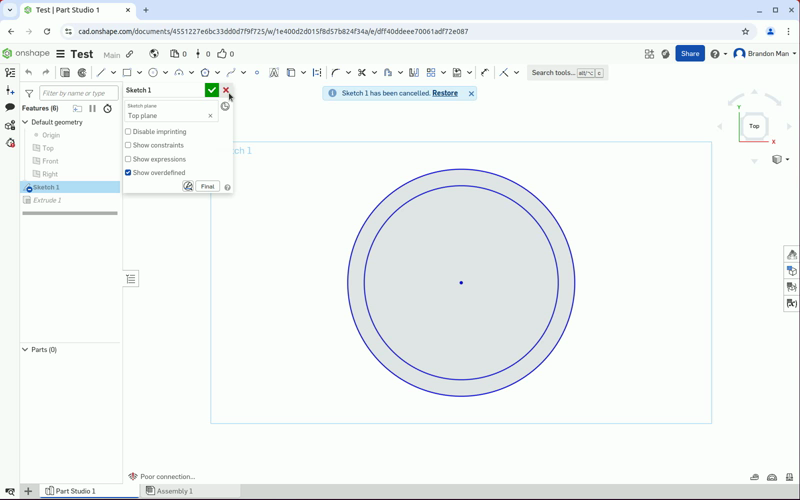
key(shift+s)
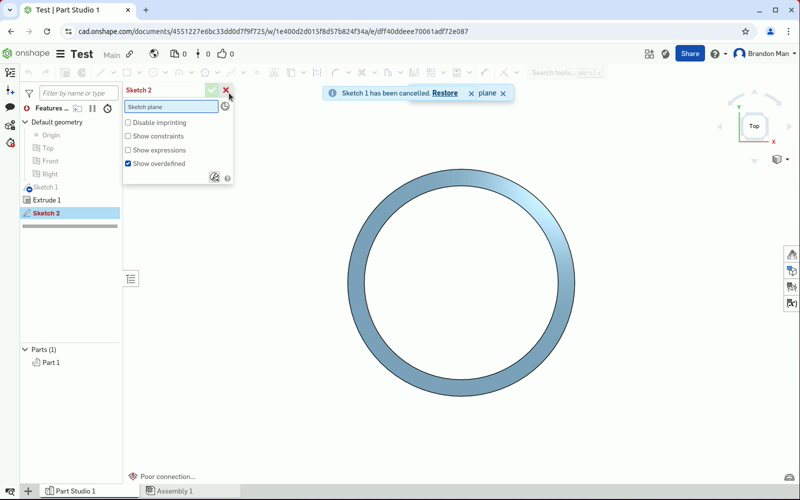
mouse_move(73, 150)
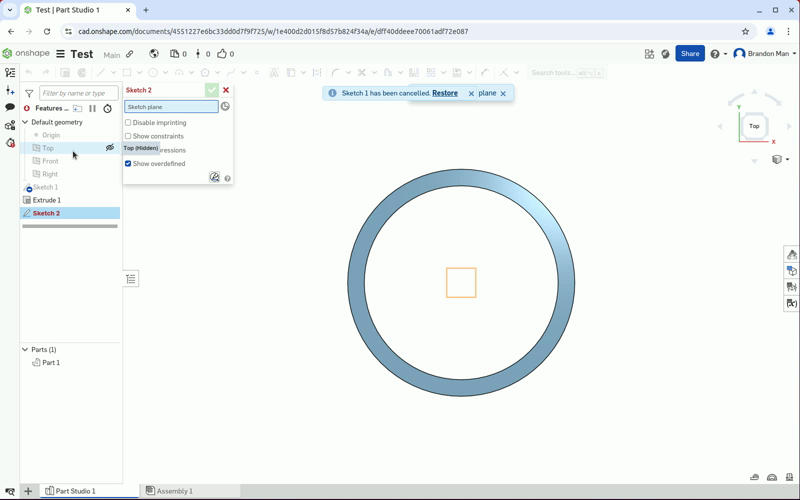
click(73, 150)
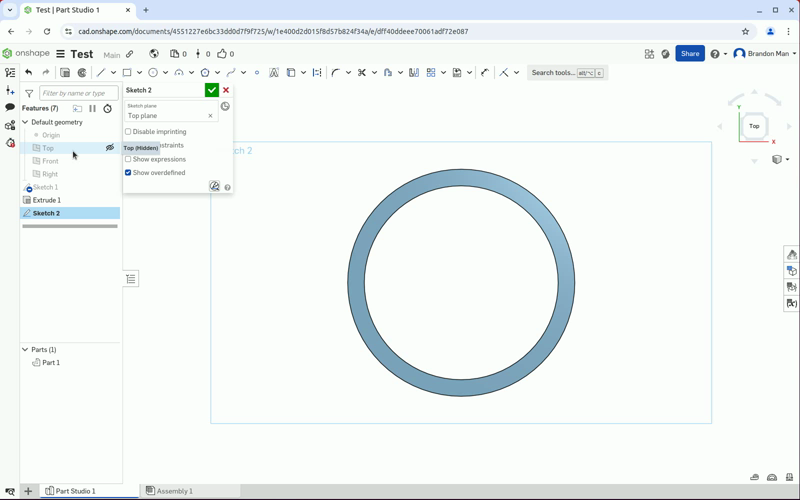
mouse_move(73, 352)
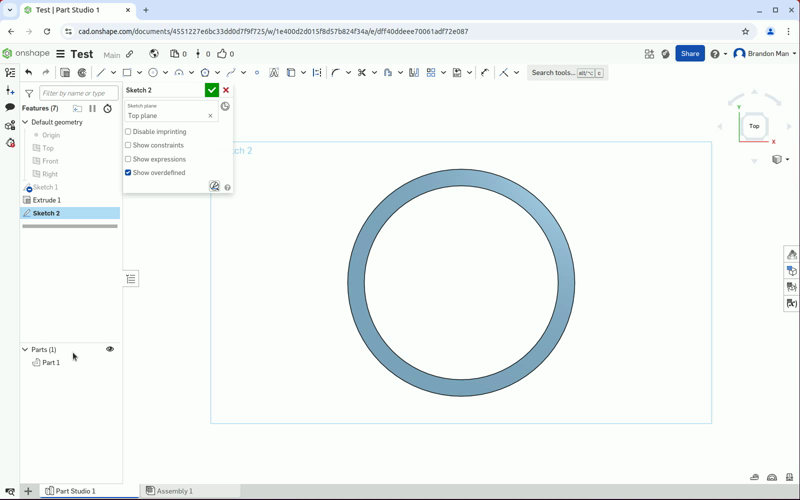
key(y)
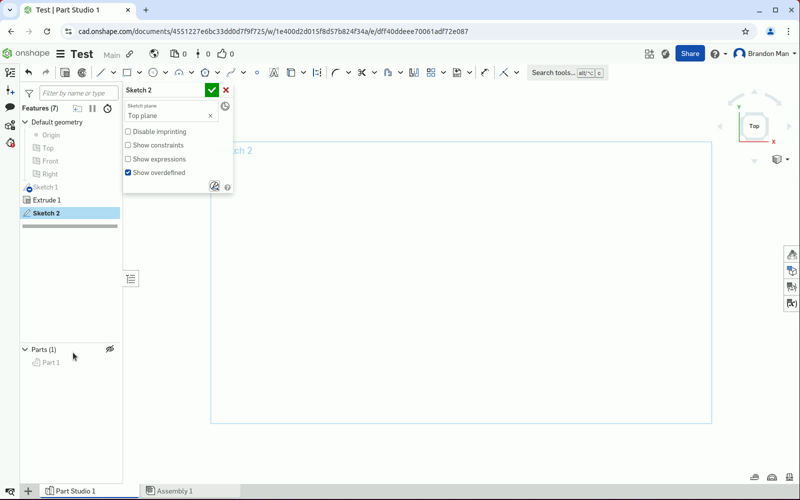
key(c)
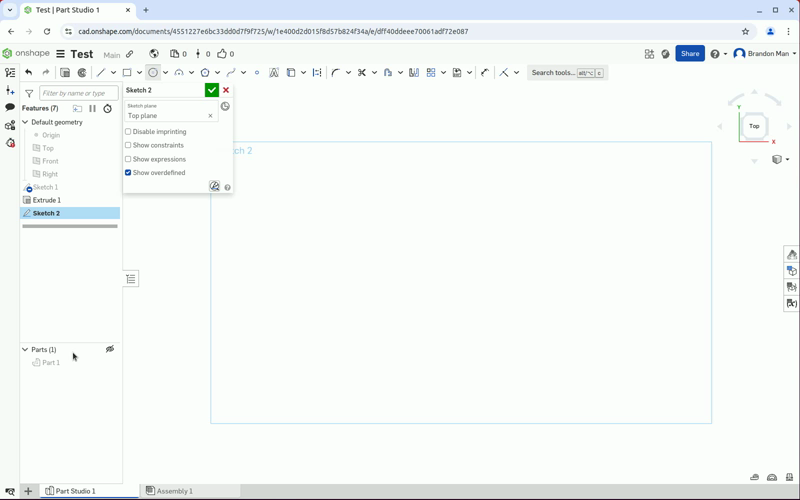
key_down(shift)
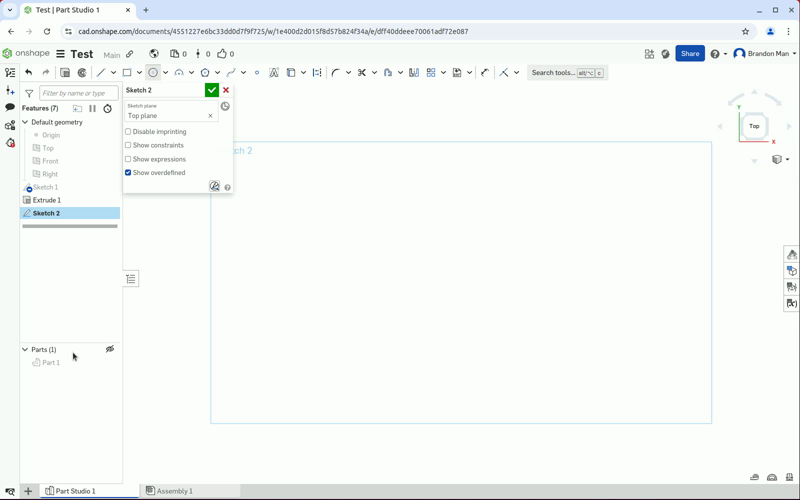
mouse_move(461, 282)
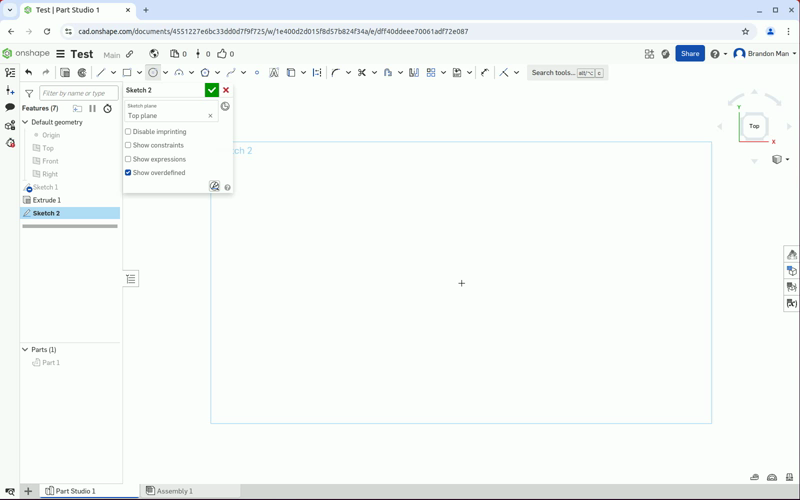
click(461, 282)
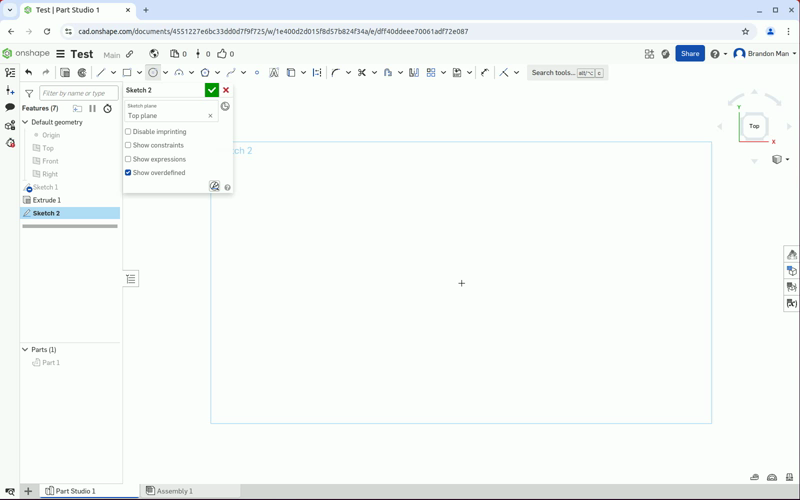
key_up(shift)
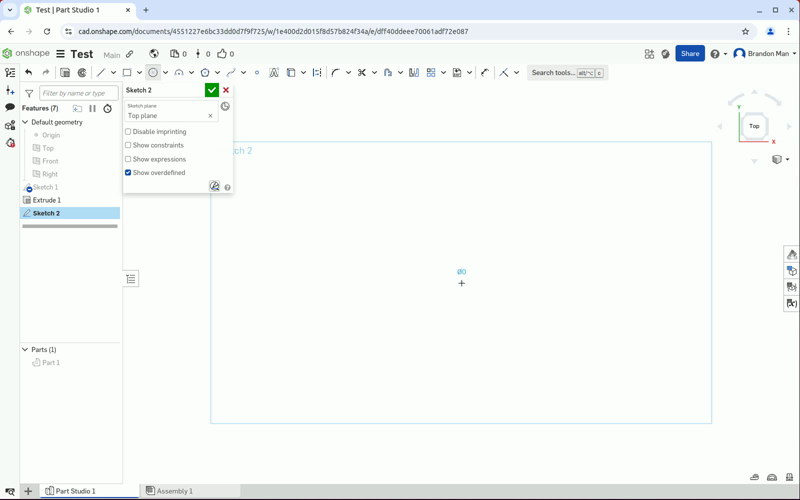
mouse_move(560, 282)
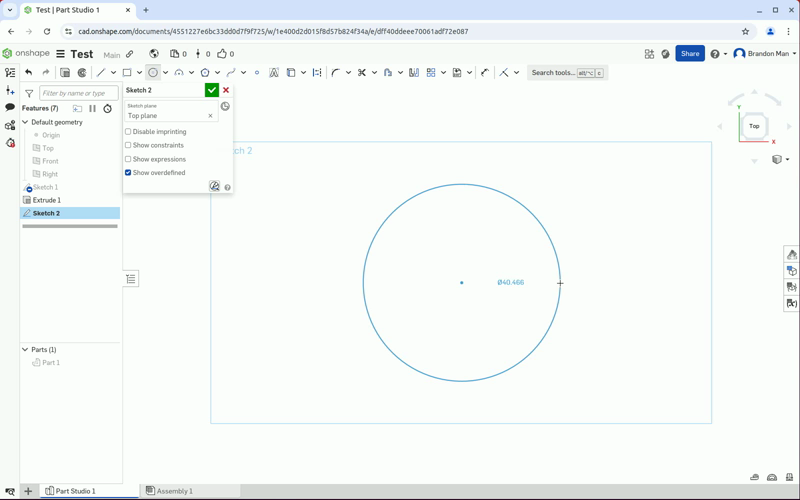
click(560, 282)
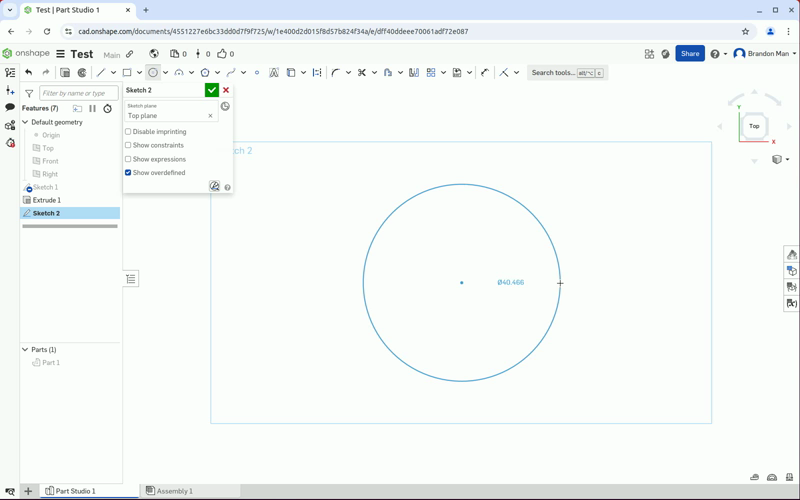
key(esc)
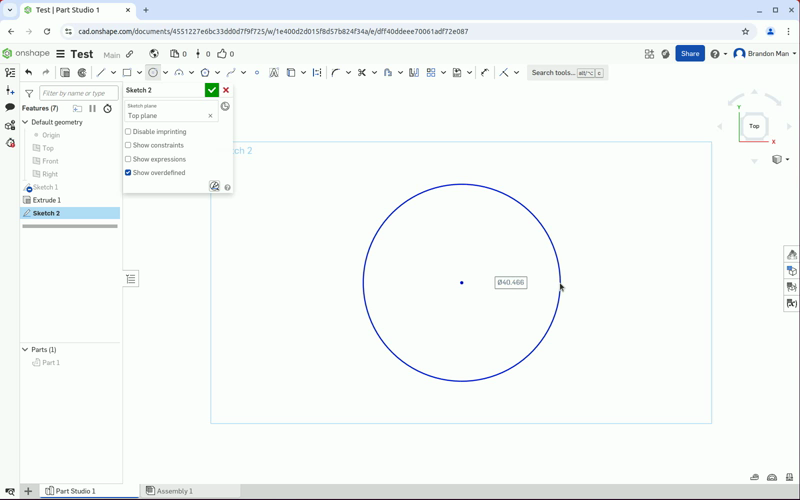
key(c)
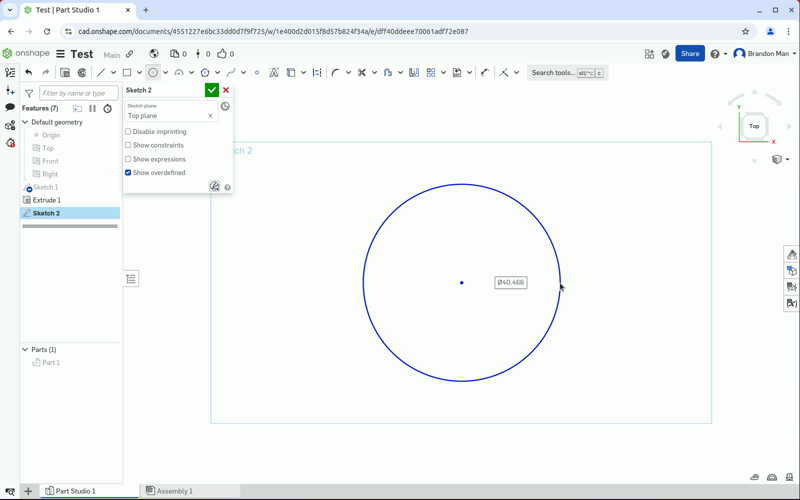
key_down(shift)
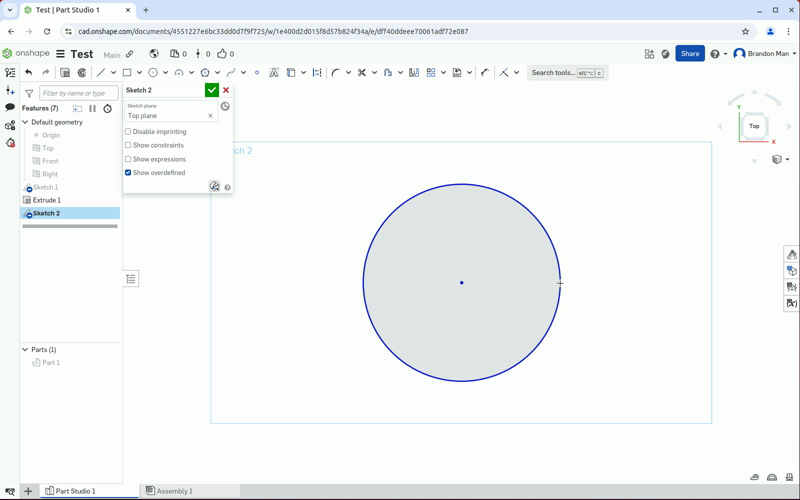
mouse_move(461, 282)
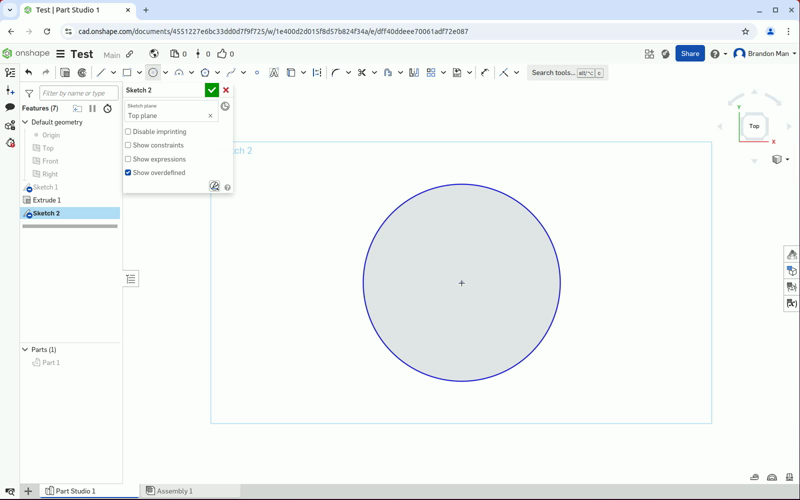
click(461, 282)
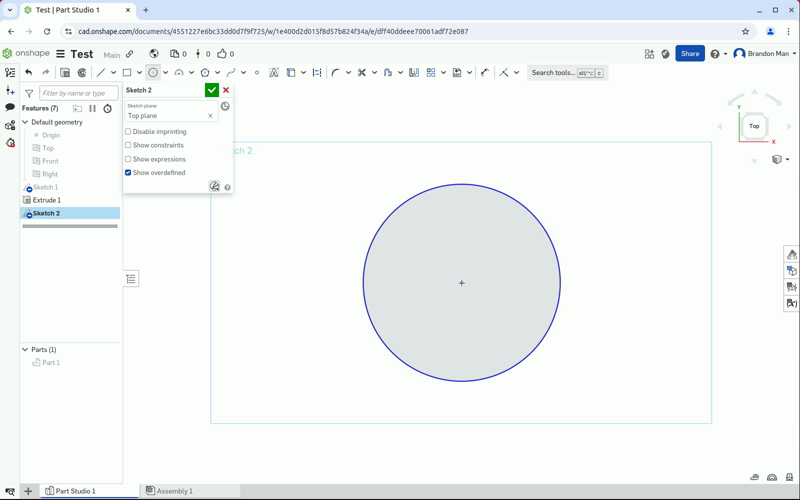
key_up(shift)
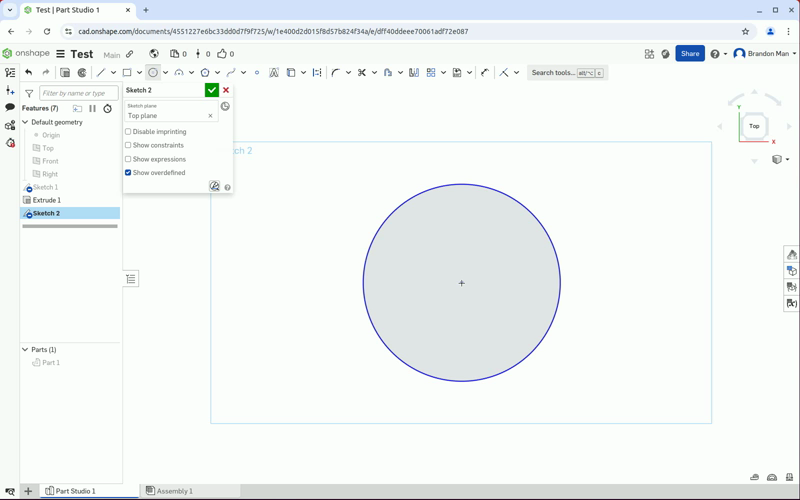
mouse_move(490, 282)
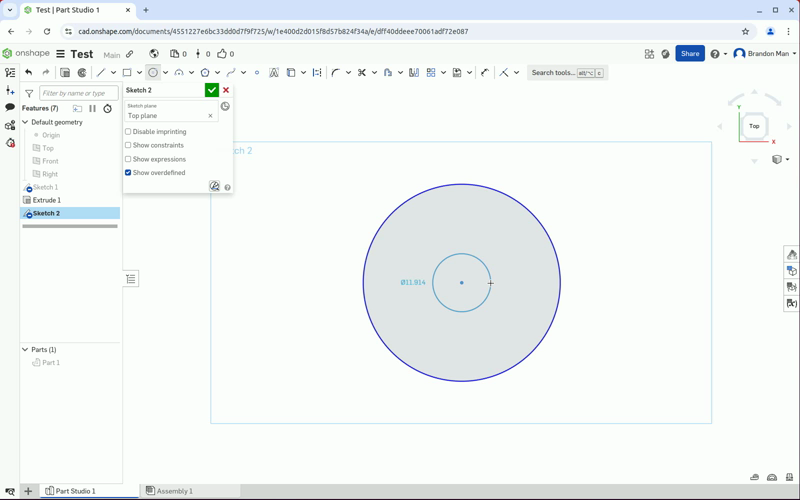
click(490, 282)
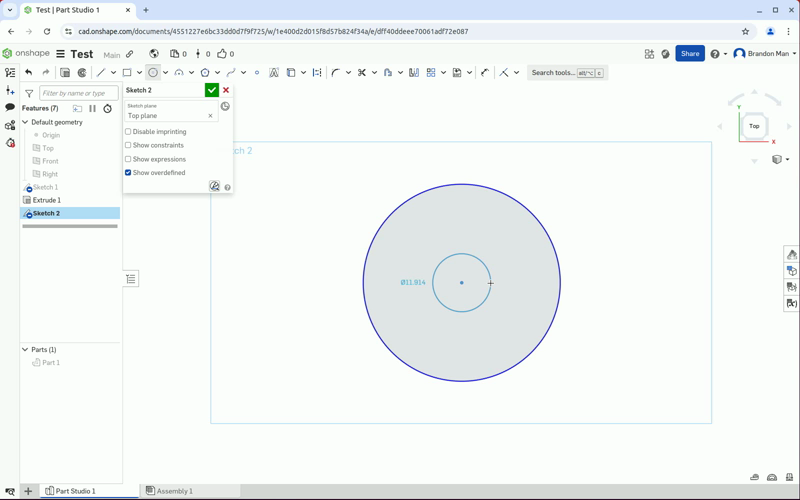
key(esc)
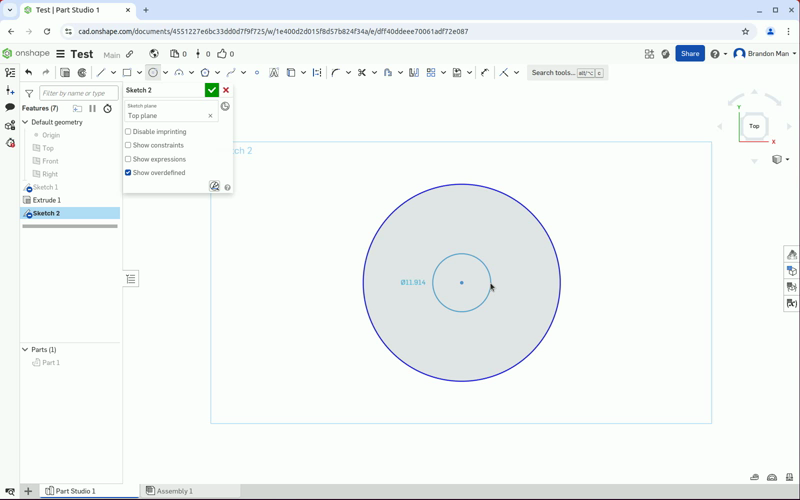
mouse_move(391, 255)
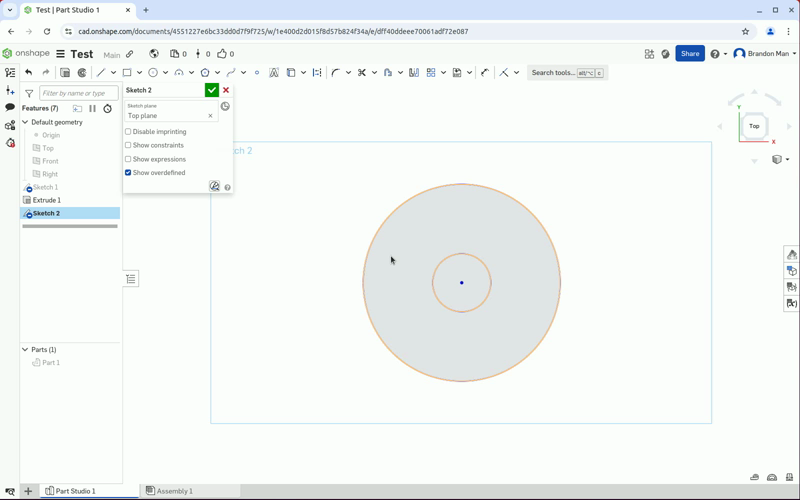
click(391, 255)
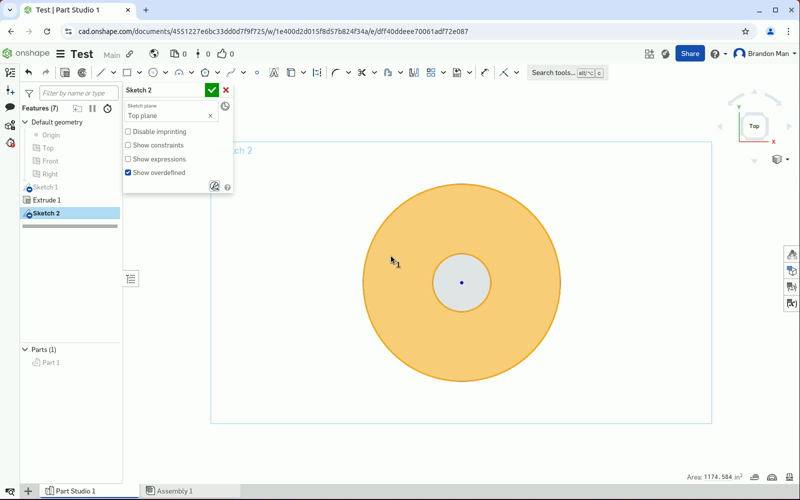
mouse_move(73, 352)
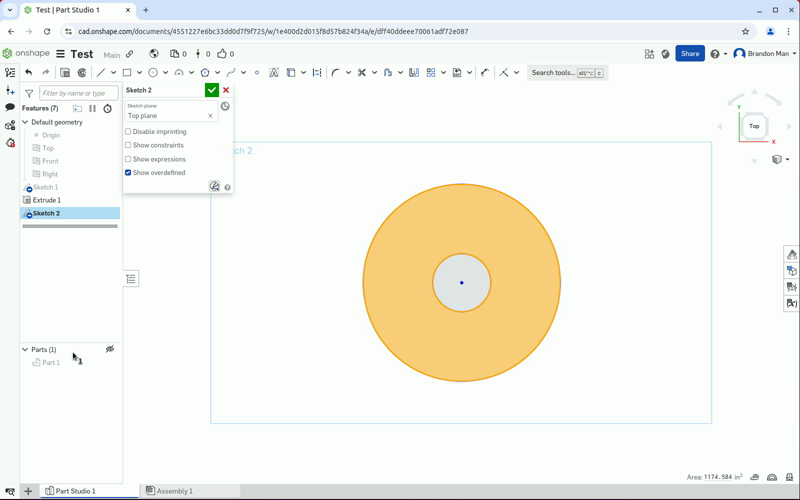
key(shift+y)
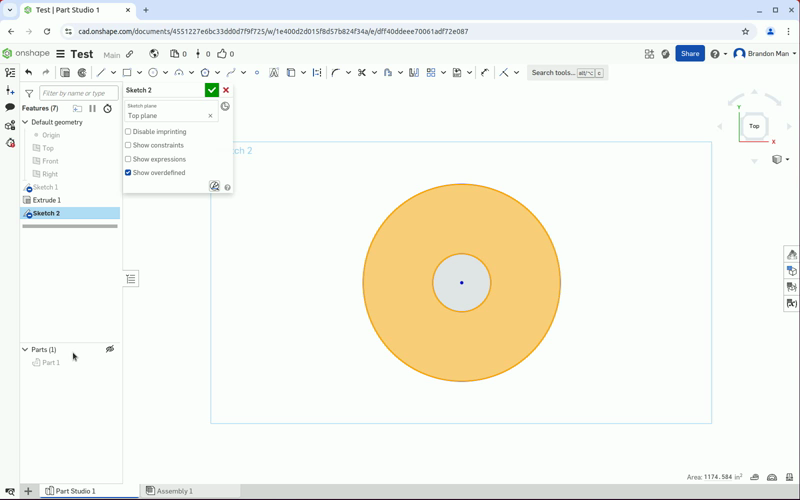
key(shift+e)
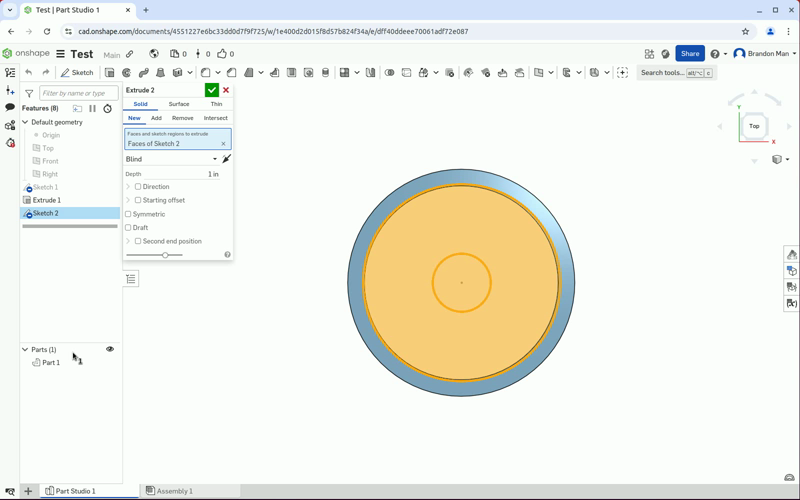
mouse_move(143, 106)
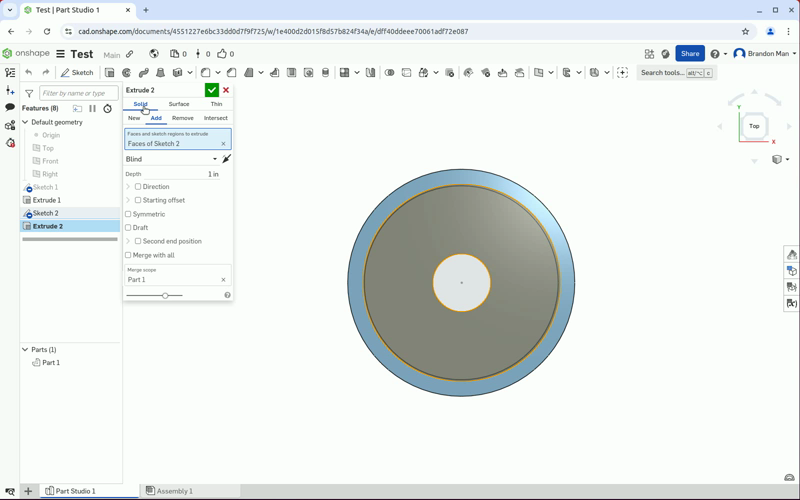
click(143, 106)
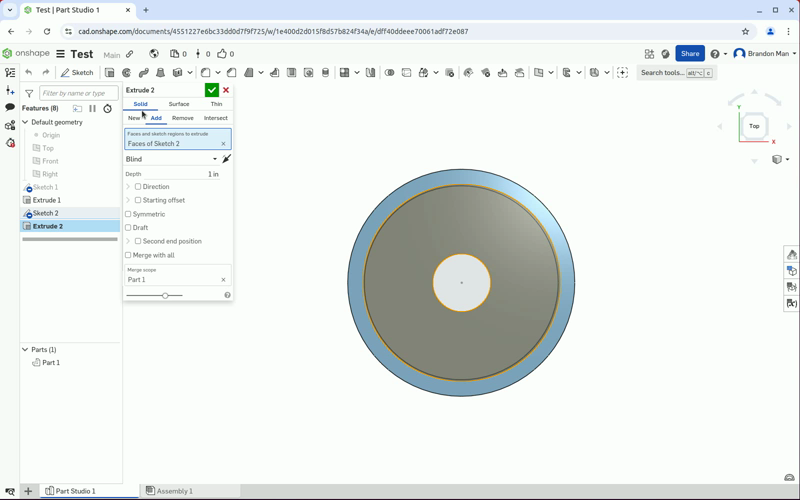
mouse_move(137, 120)
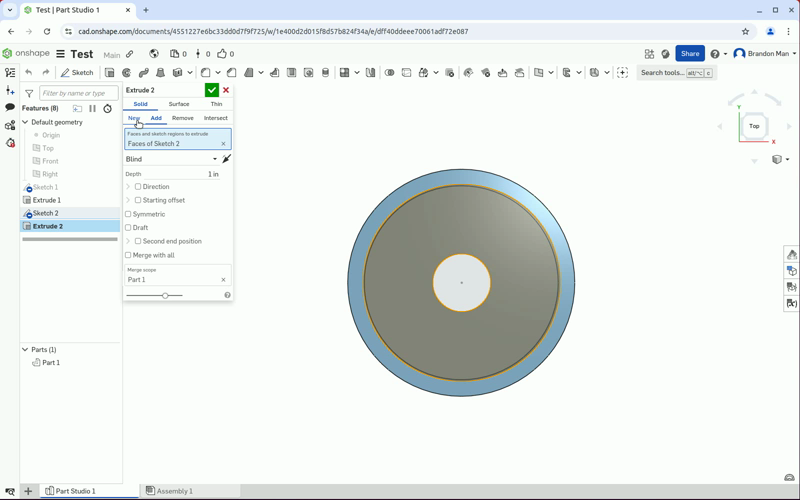
click(137, 120)
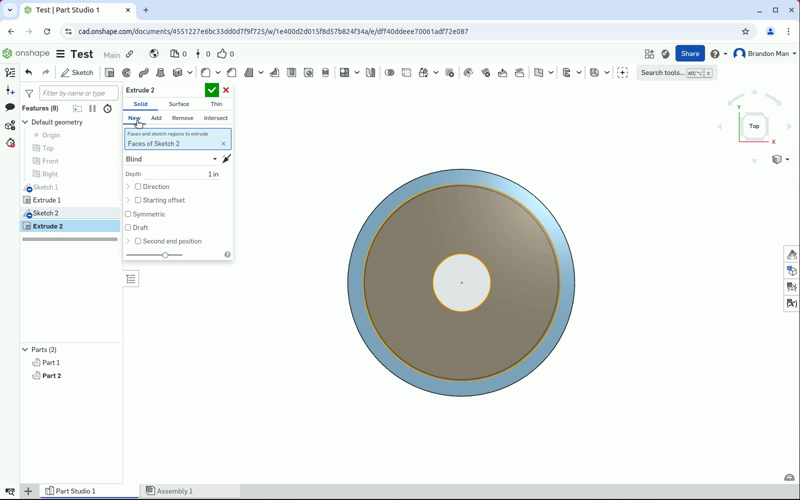
key(tab, 4)
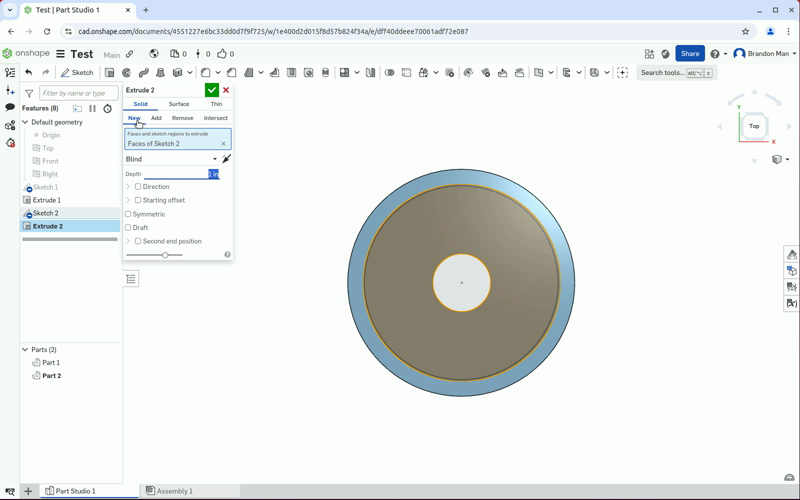
text(16.128)
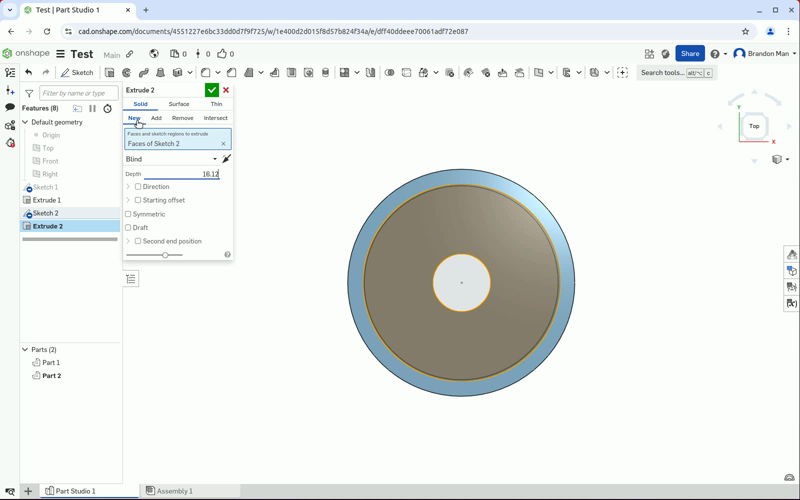
key(enter)
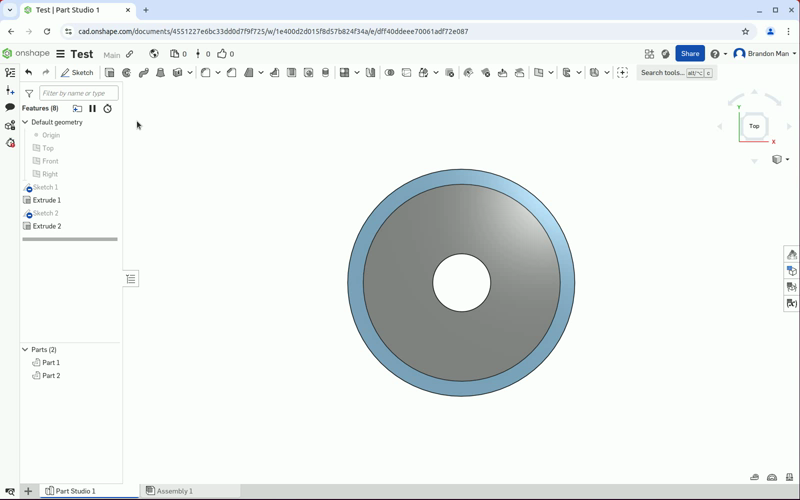
key(shift+h)
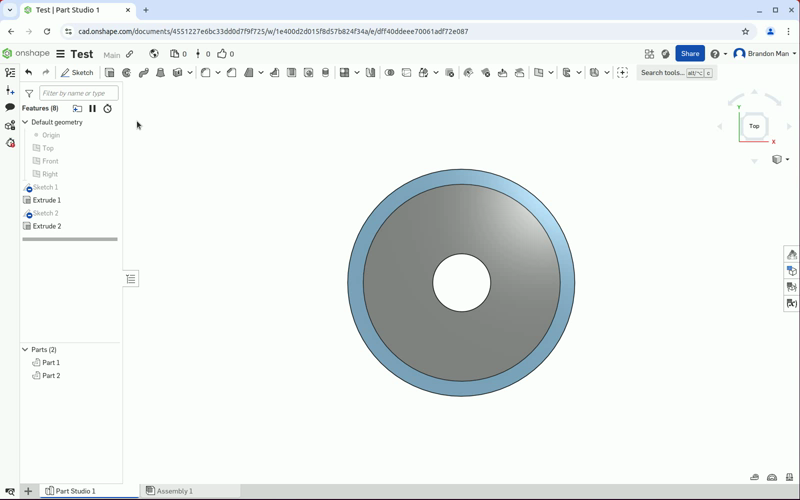
key(shift+h)
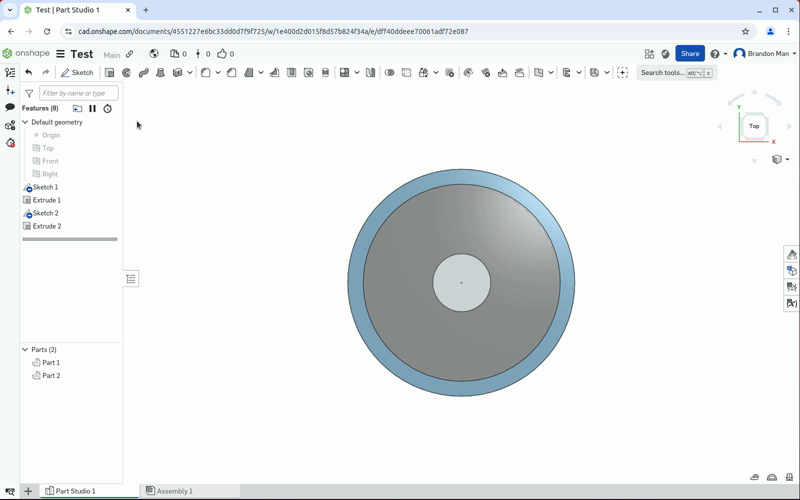
key(shift+7)
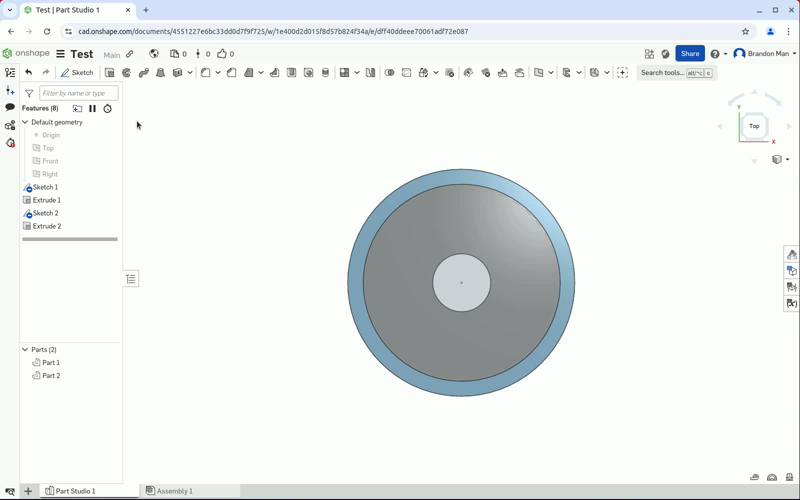
key(up, 3)
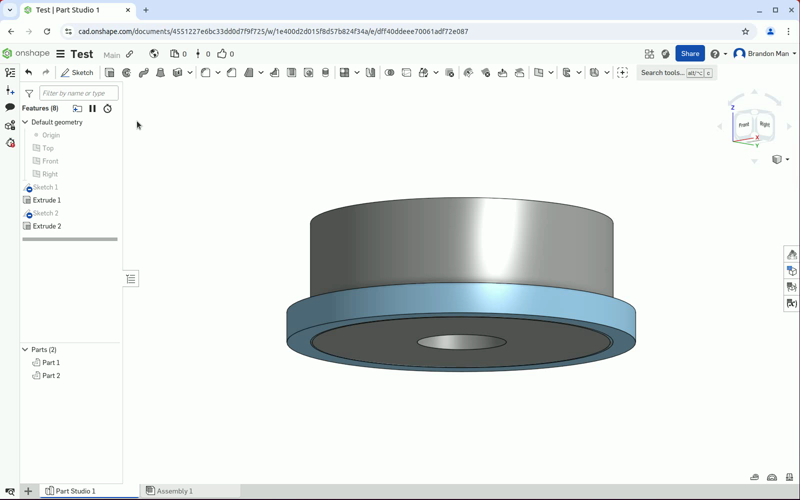
key(left, 3)
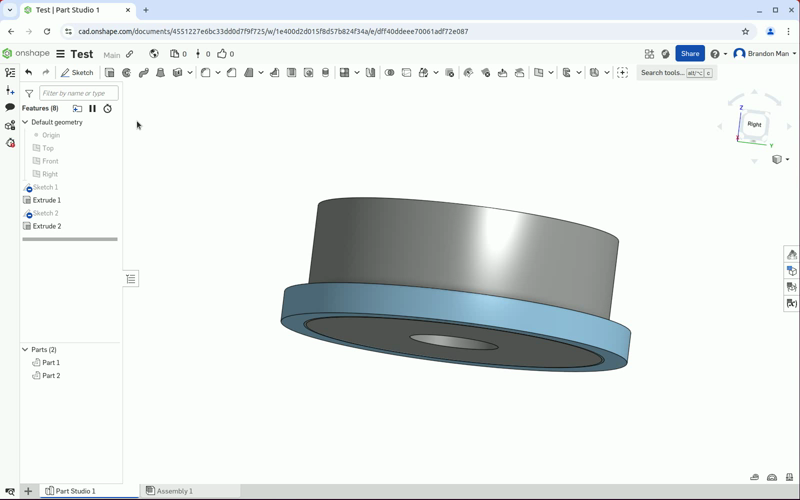
key(right, 3)
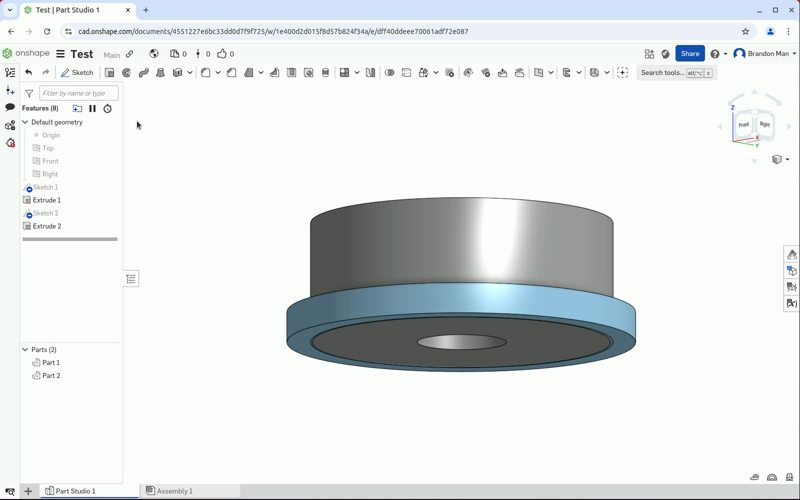
key(down, 3)
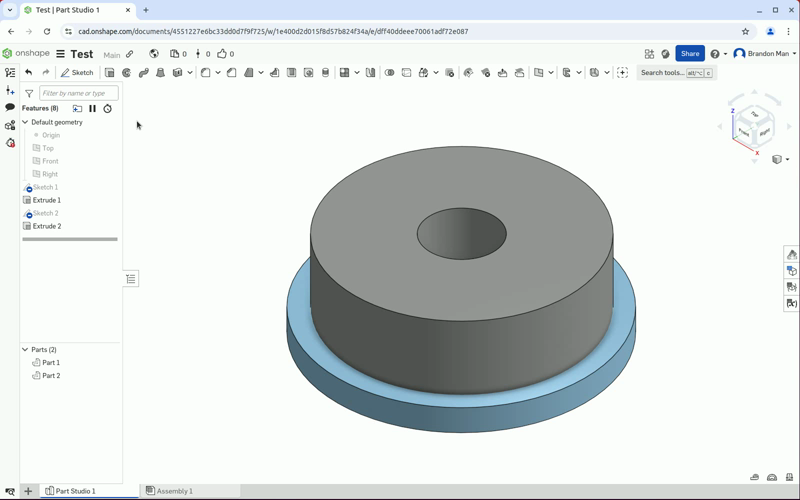
mouse_move(73, 189)
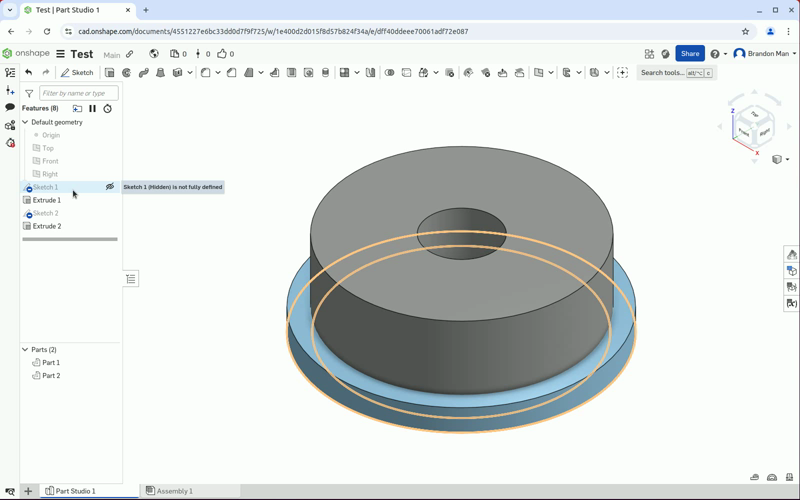
click(73, 189)